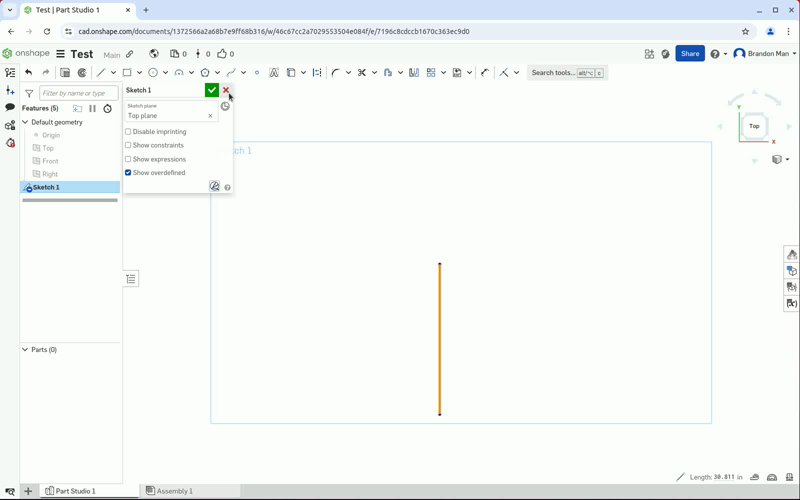
key(shift+h)
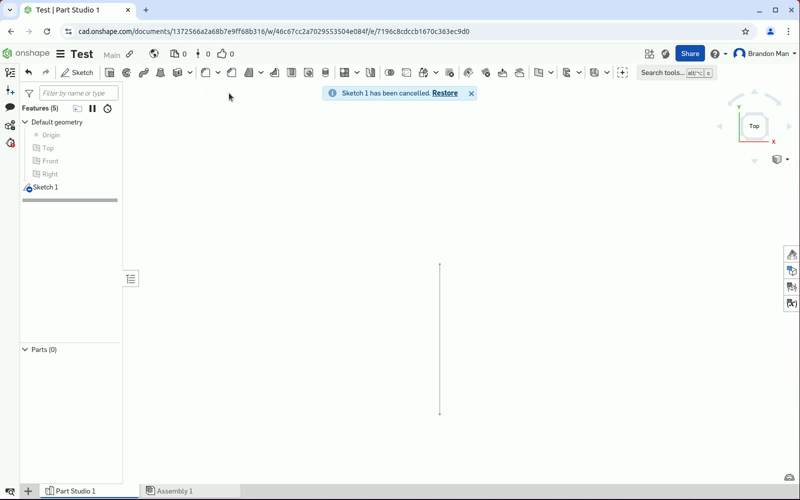
key(shift+s)
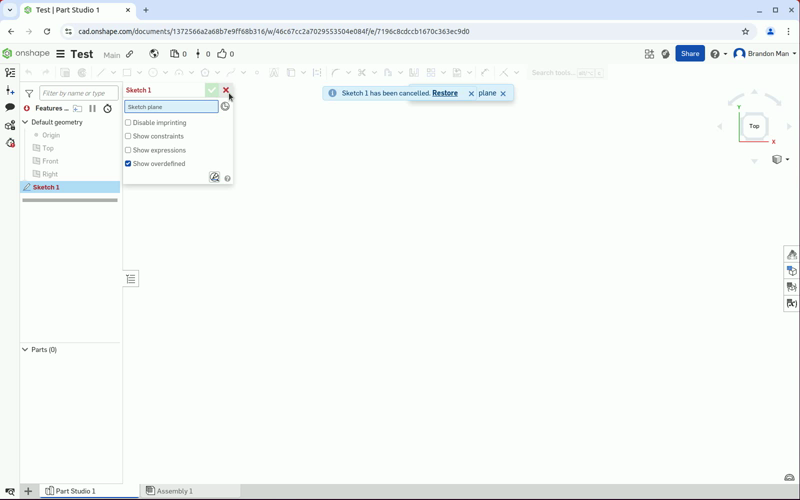
mouse_move(73, 150)
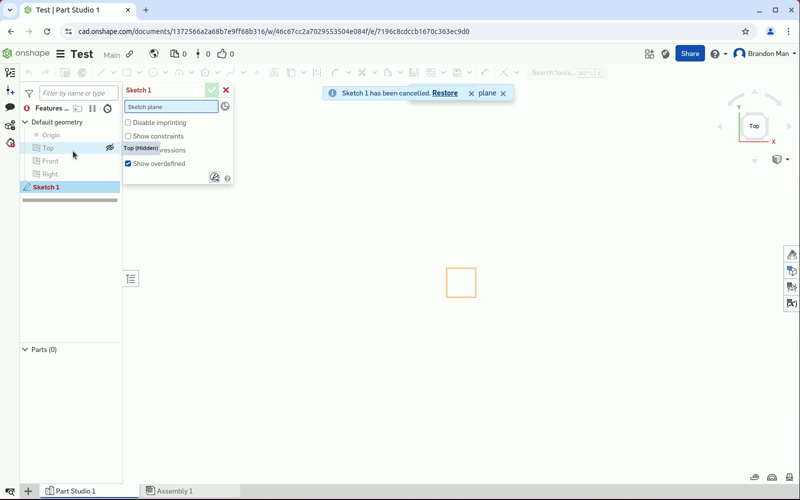
click(73, 150)
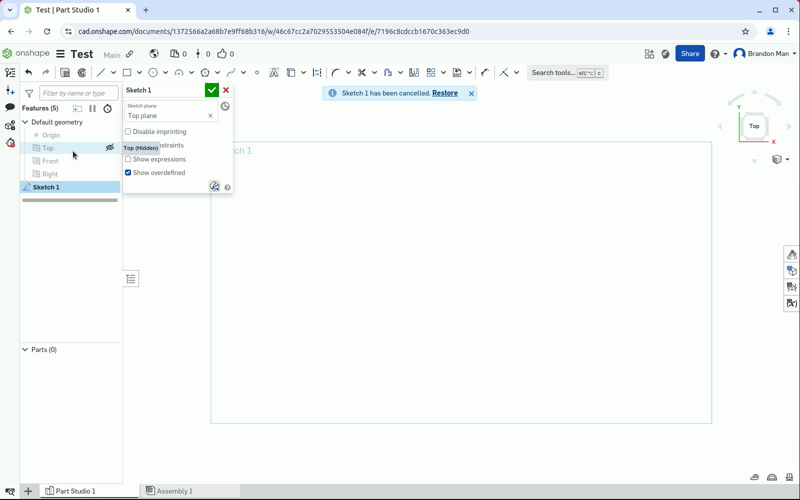
mouse_move(73, 352)
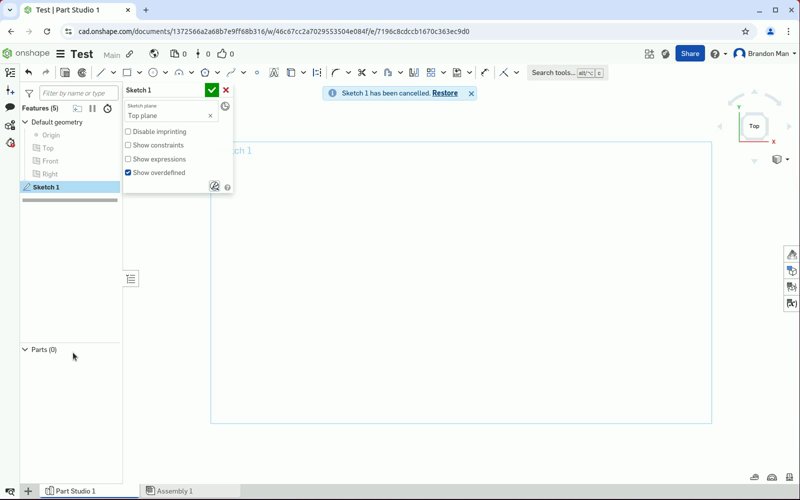
key(y)
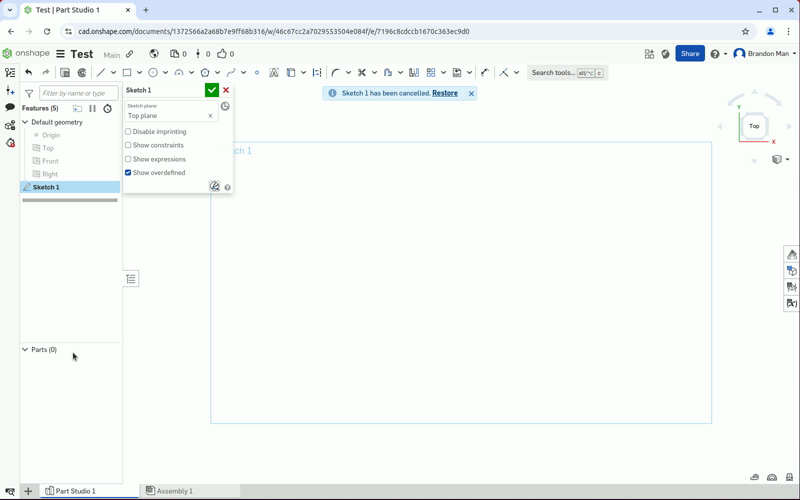
key(c)
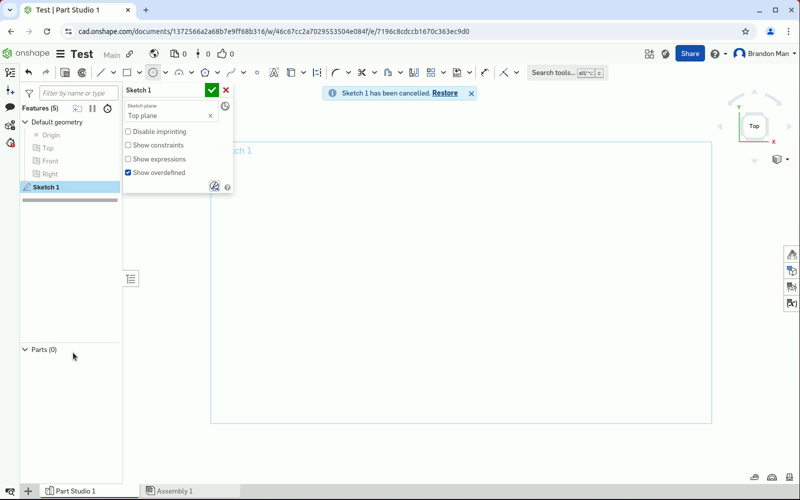
key_down(shift)
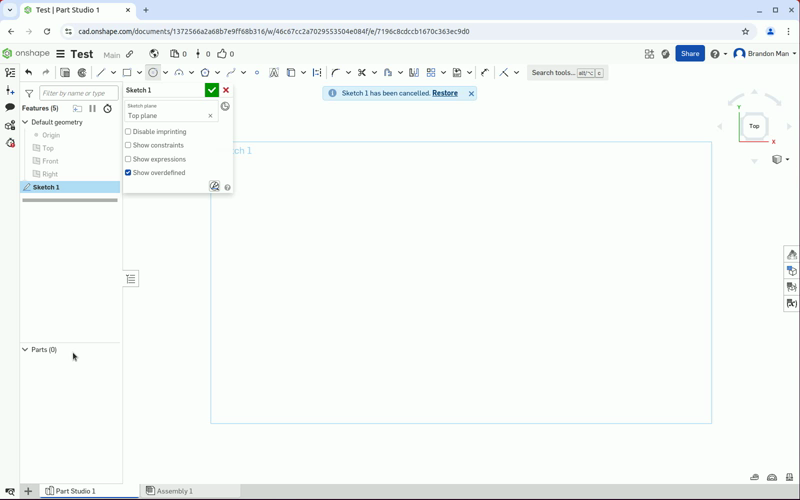
mouse_move(461, 282)
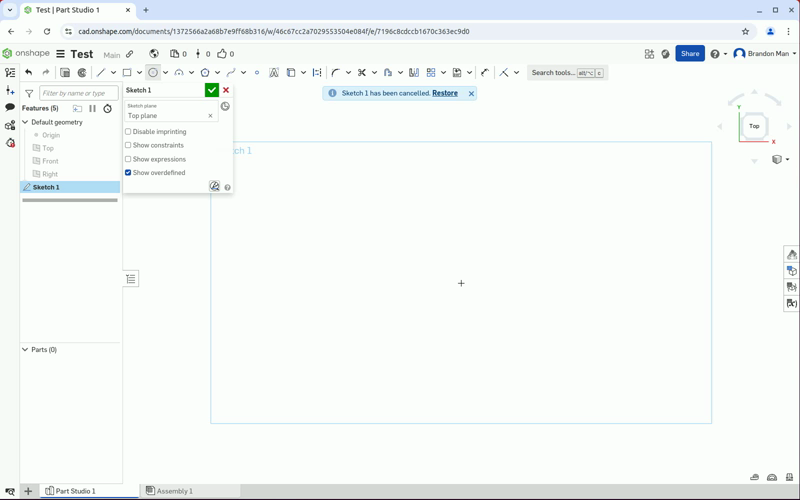
click(461, 282)
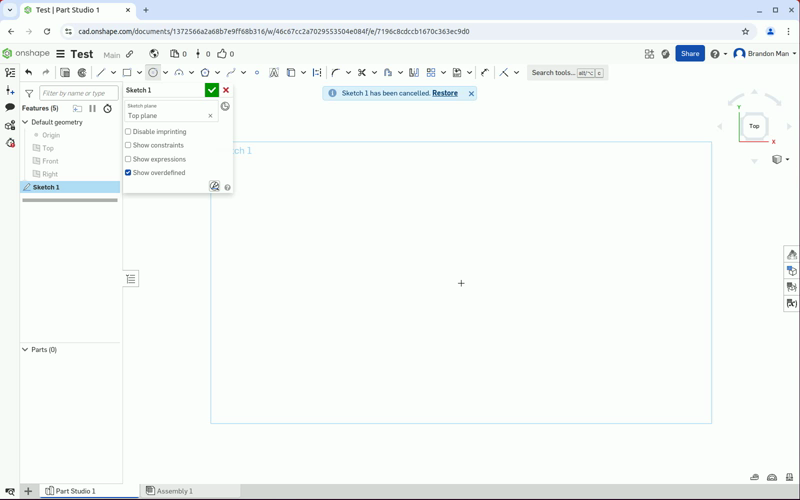
key_up(shift)
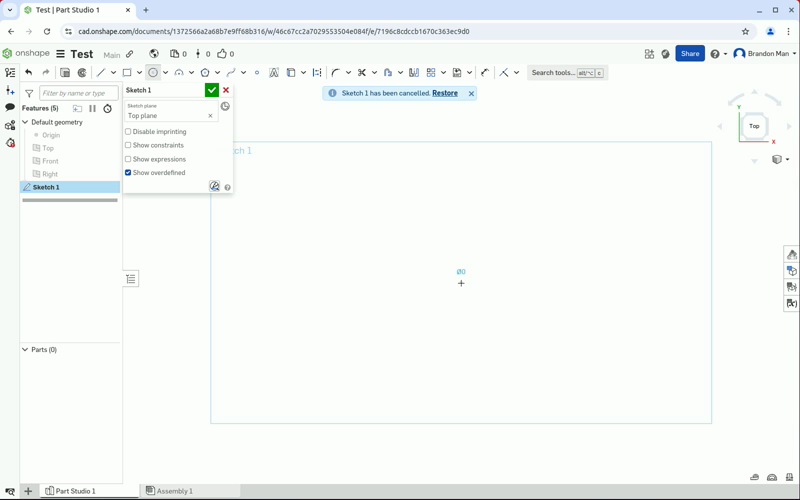
mouse_move(532, 282)
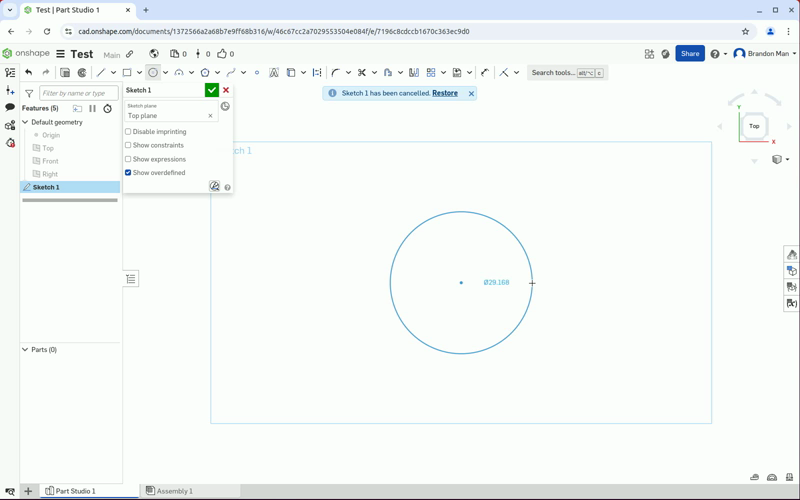
click(532, 282)
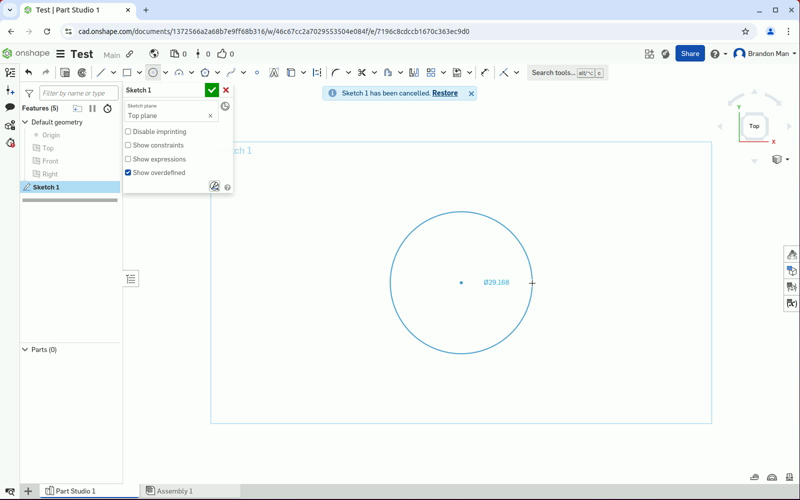
key(esc)
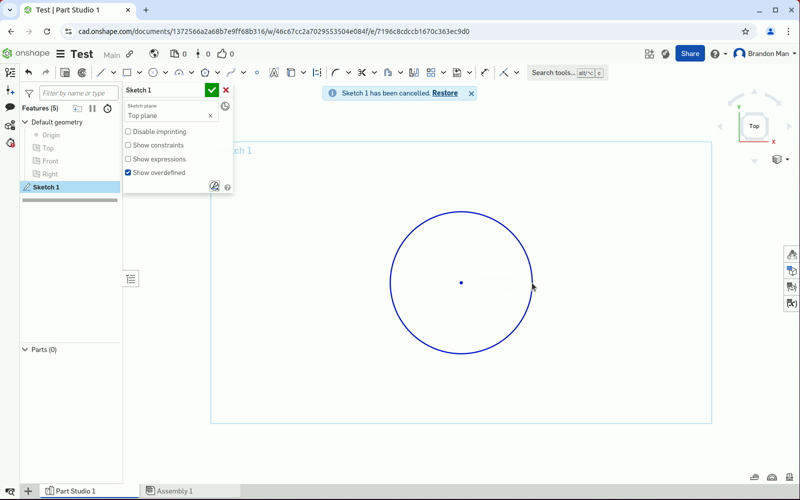
key(c)
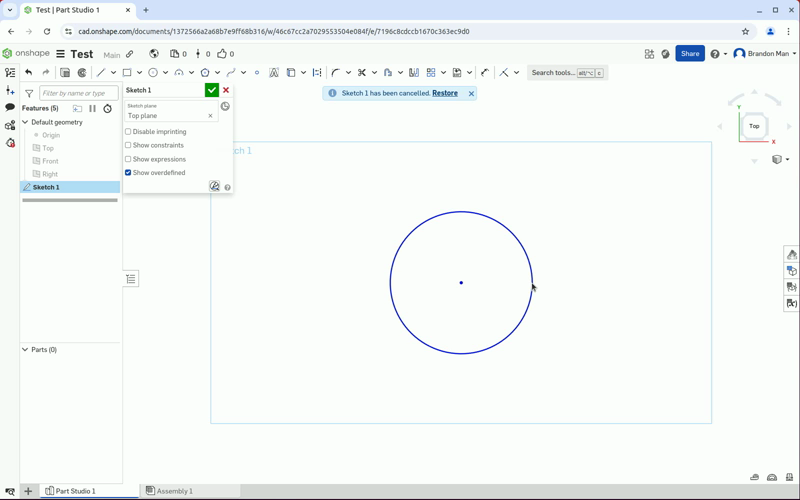
key_down(shift)
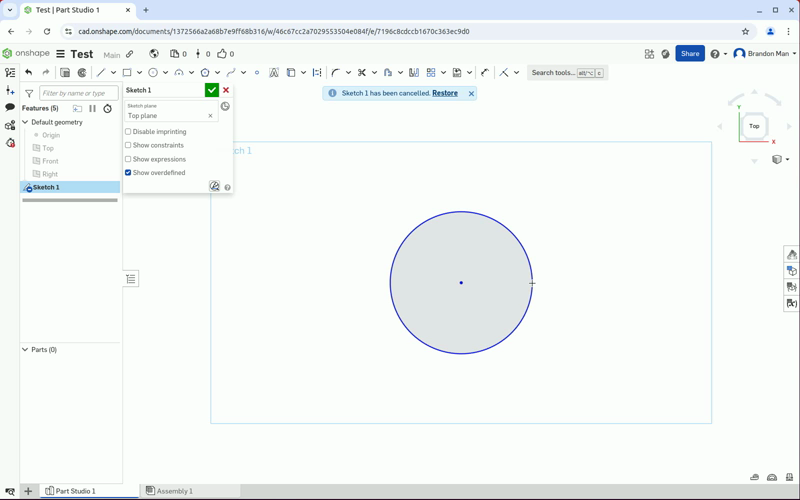
mouse_move(461, 282)
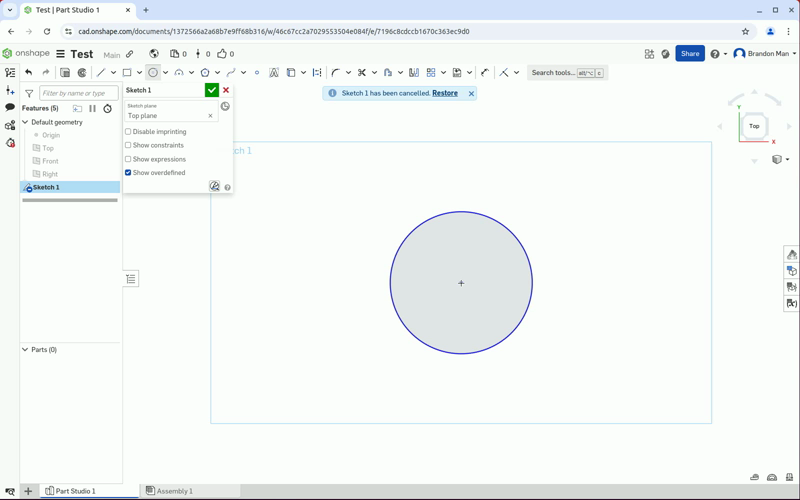
click(461, 282)
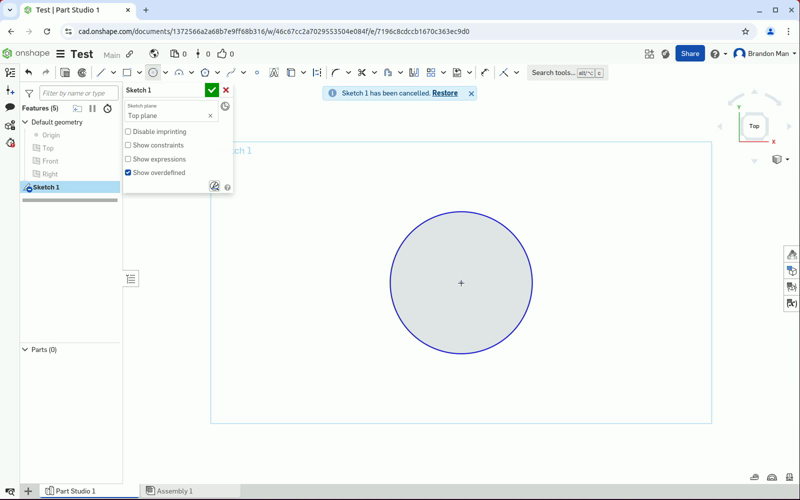
key_up(shift)
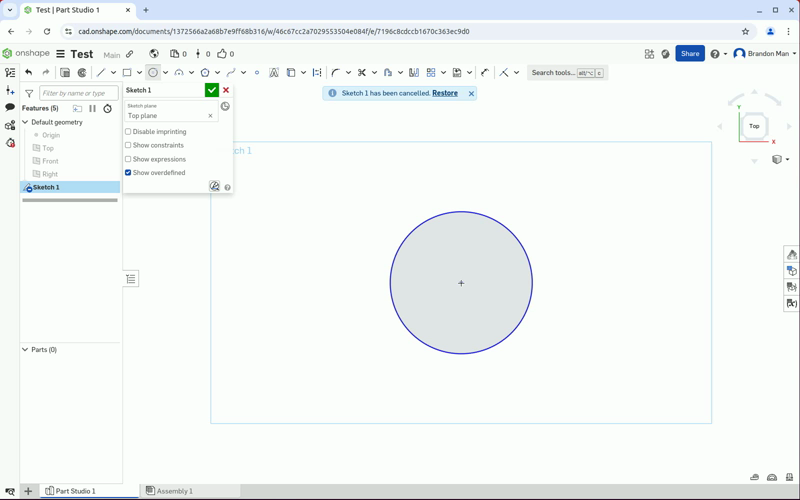
mouse_move(517, 282)
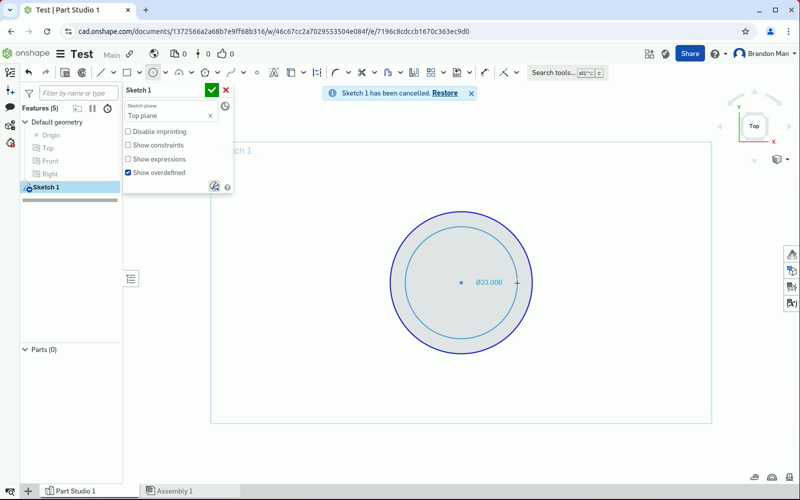
click(517, 282)
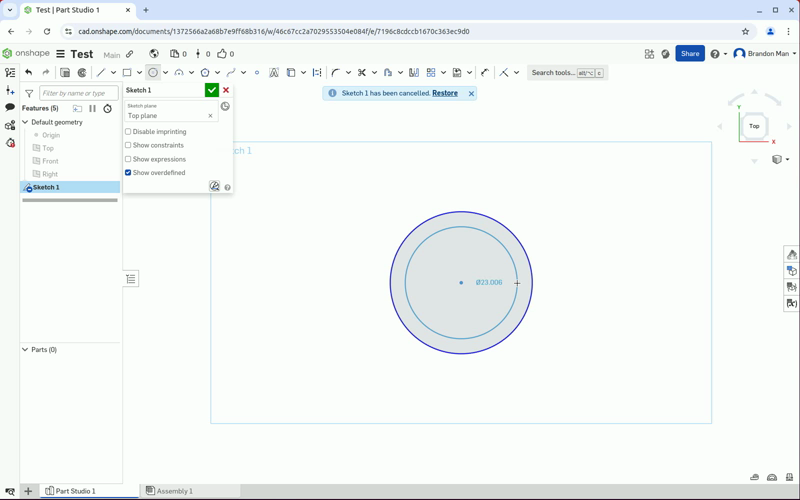
key(esc)
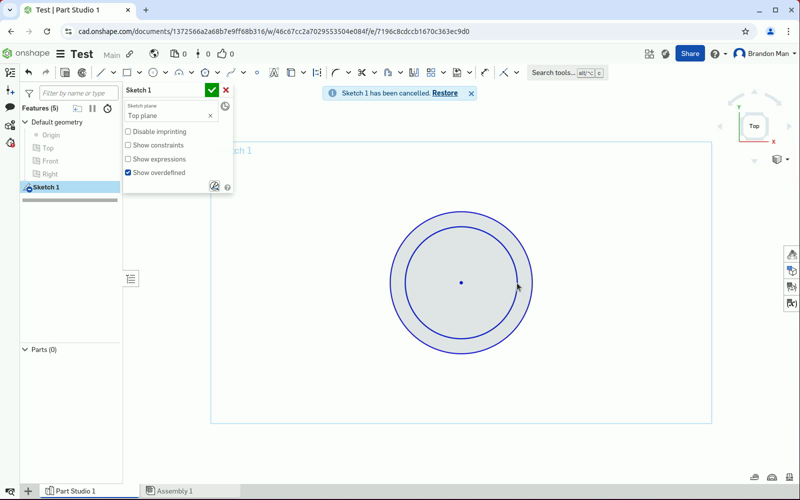
mouse_move(455, 345)
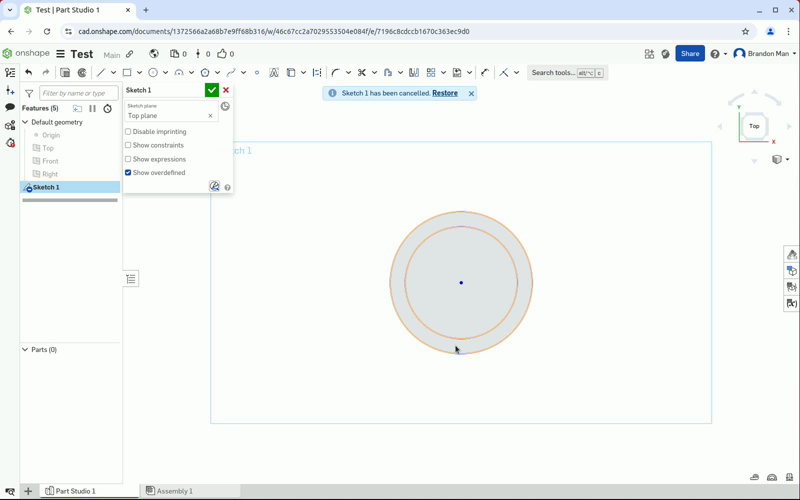
click(455, 345)
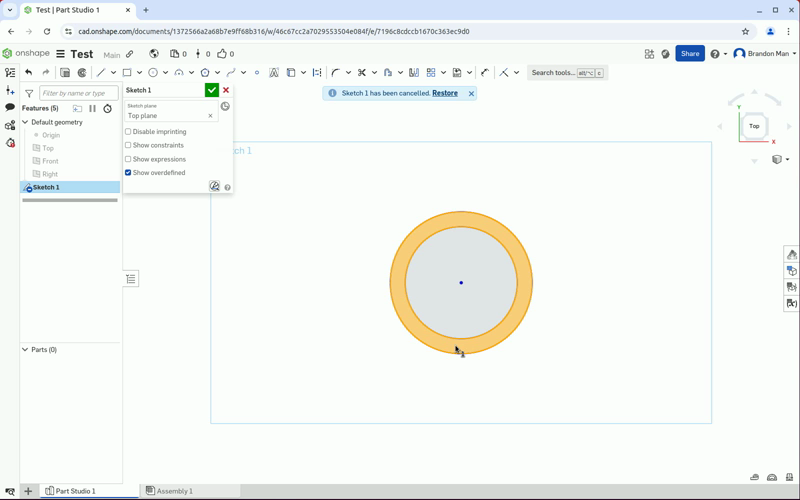
mouse_move(73, 352)
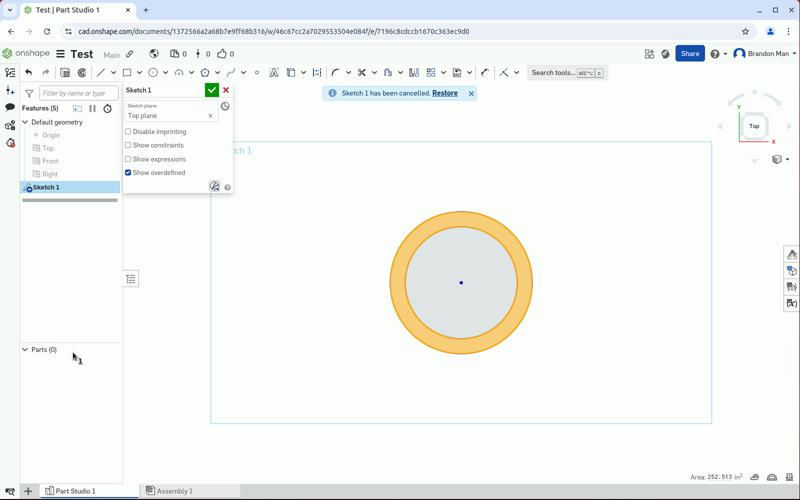
key(shift+y)
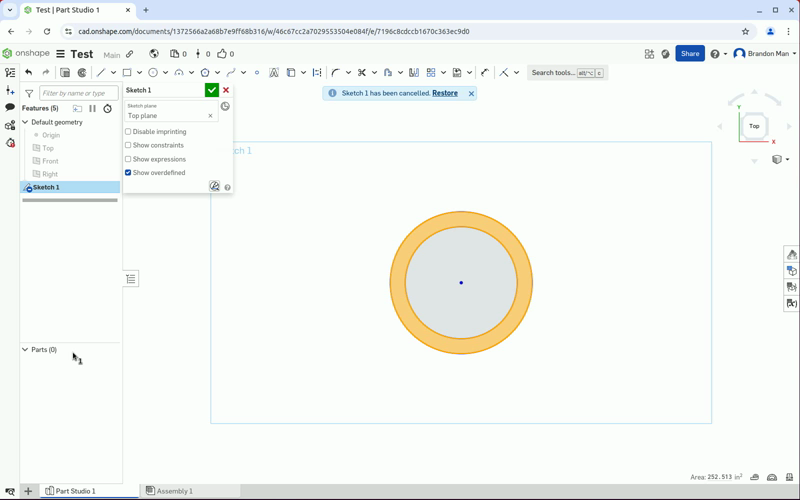
key(shift+e)
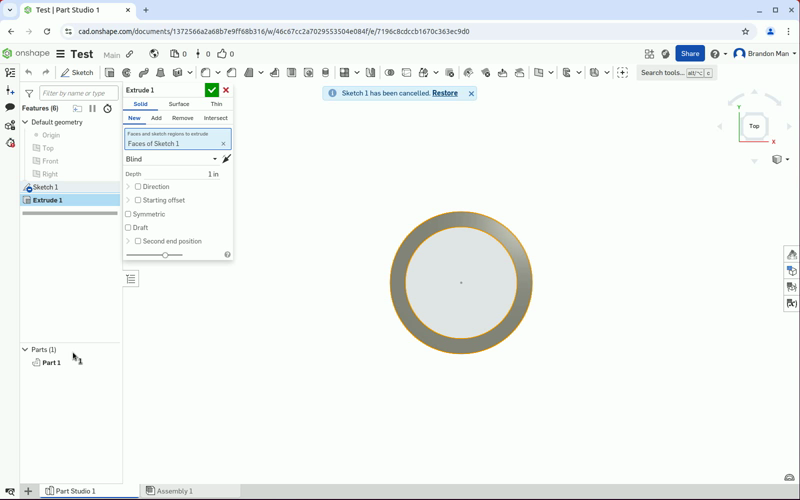
mouse_move(143, 106)
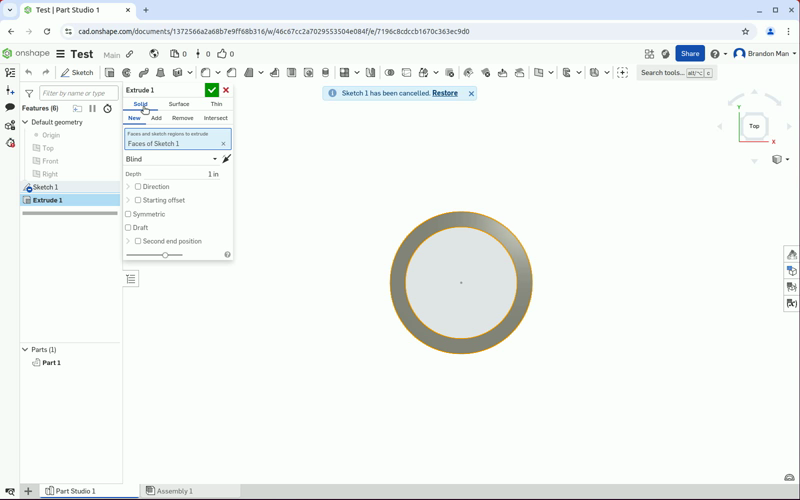
click(143, 106)
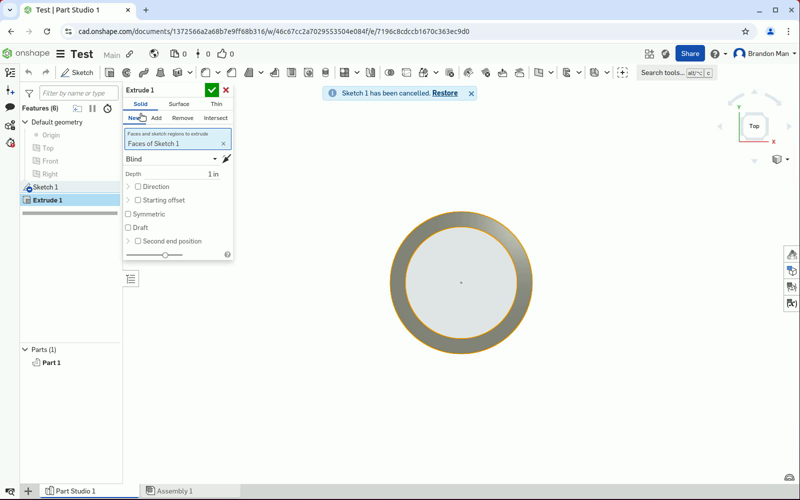
mouse_move(137, 120)
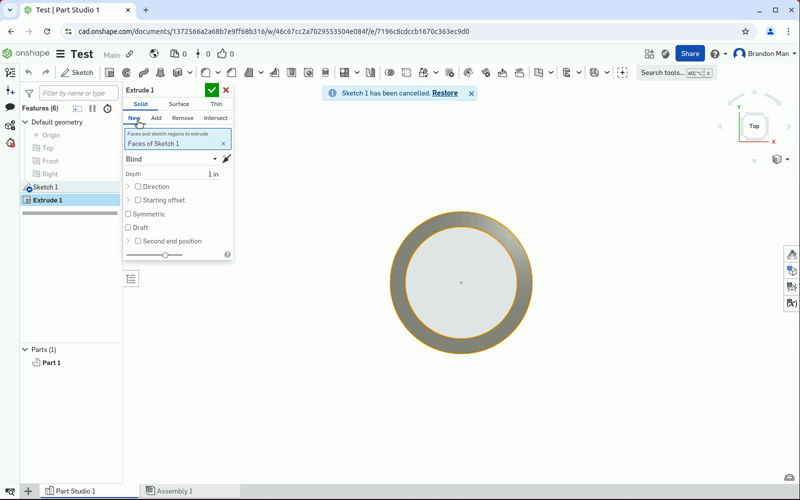
click(137, 120)
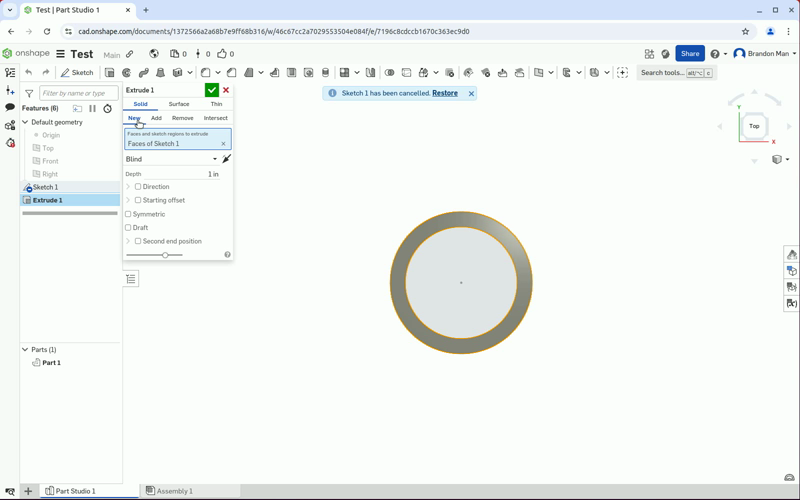
key(tab, 4)
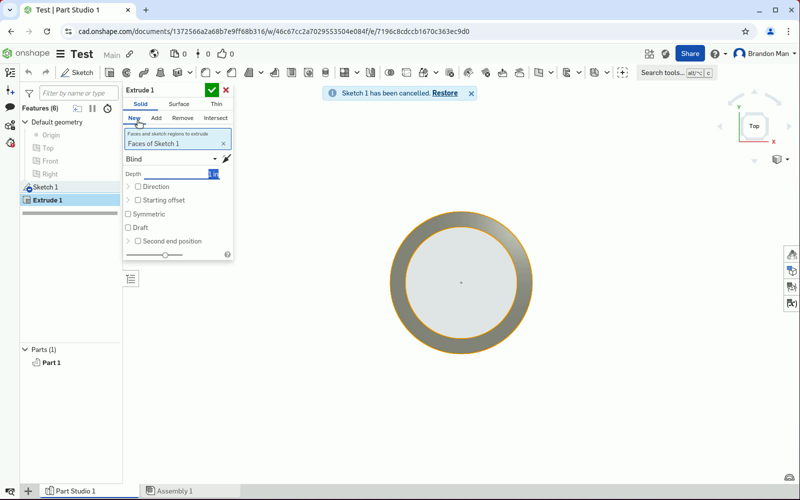
text(23.108)
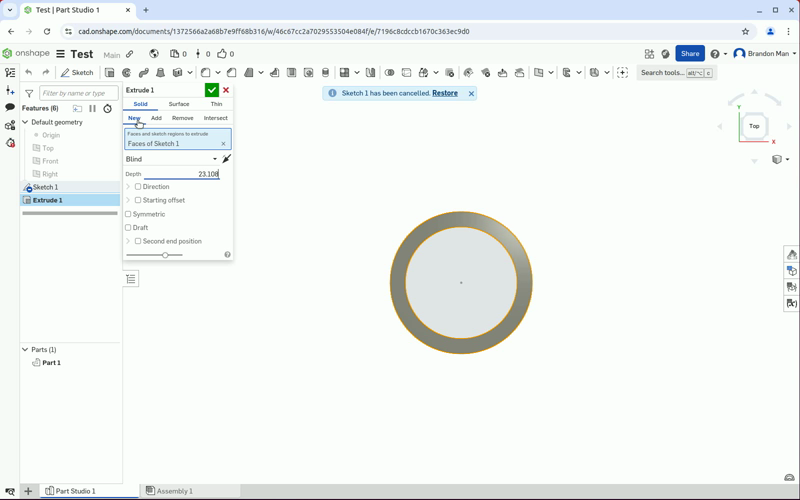
key(enter)
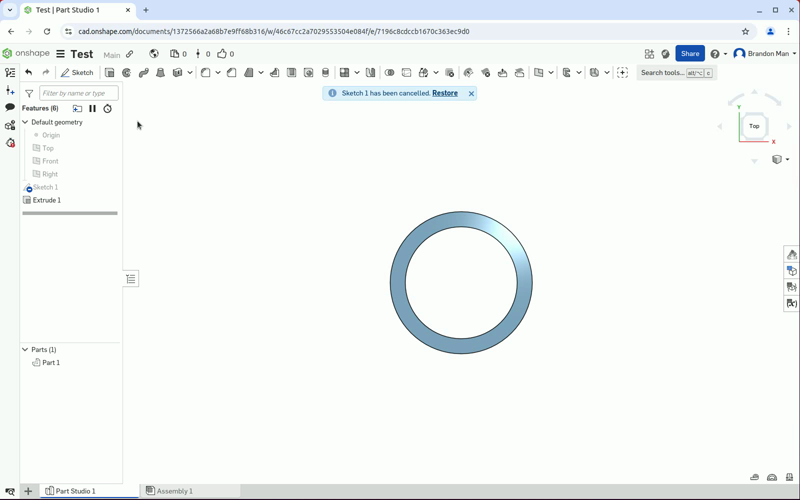
key(shift+h)
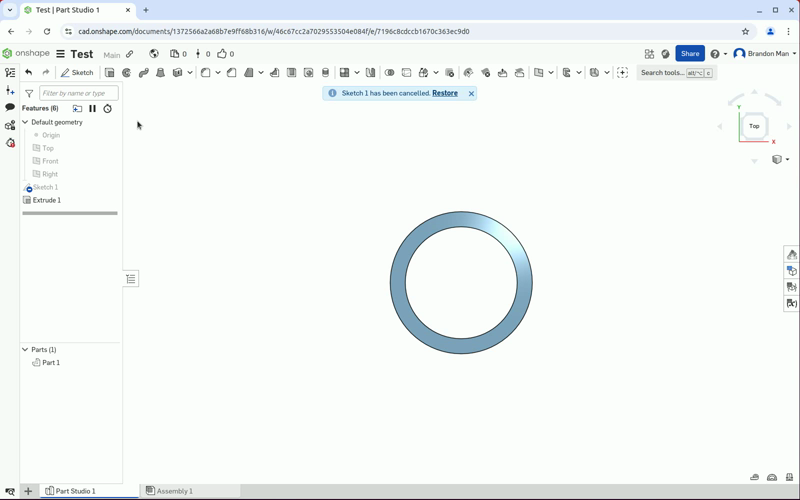
key(shift+h)
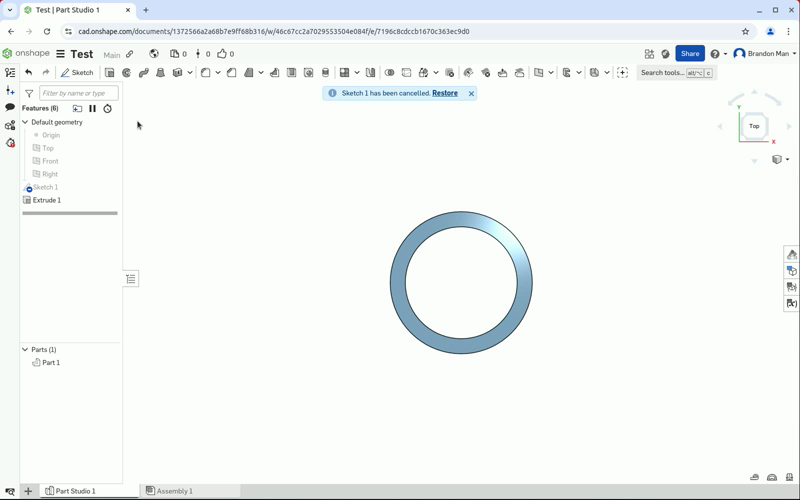
mouse_move(73, 189)
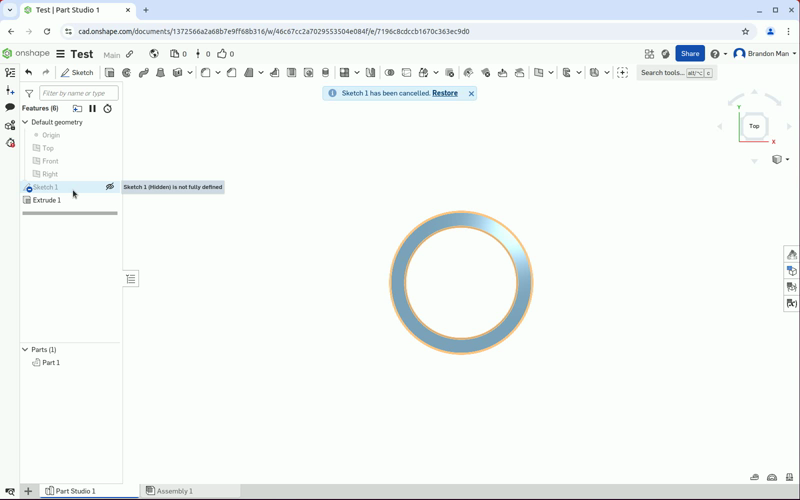
click(73, 189)
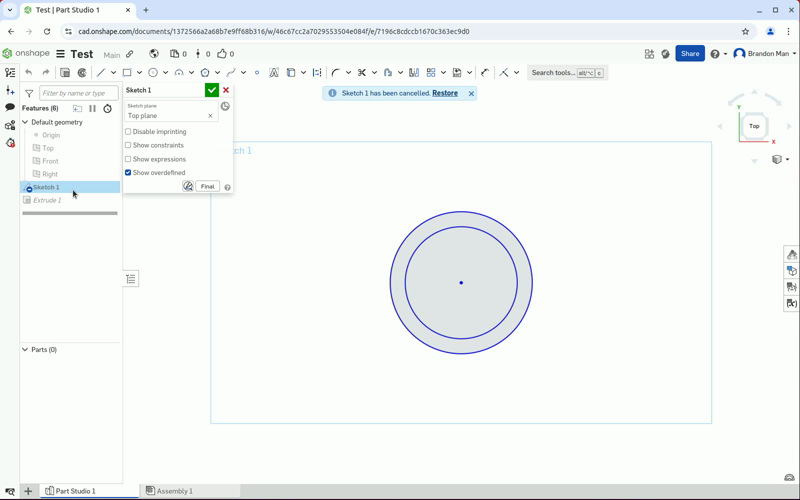
mouse_move(229, 92)
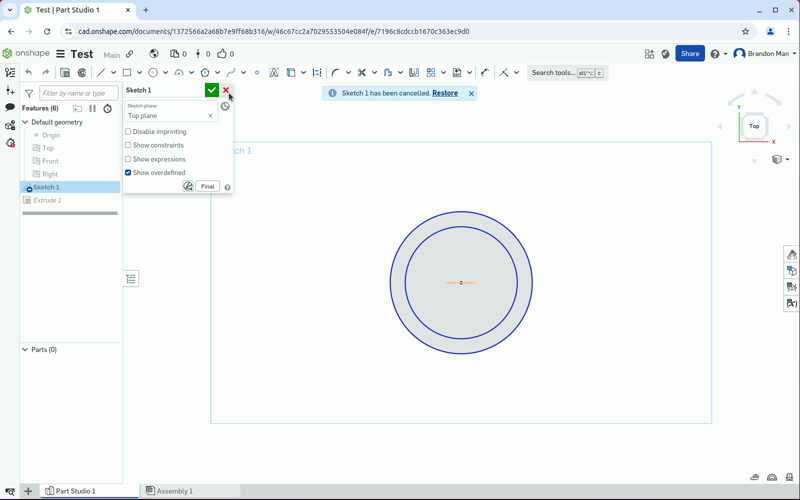
click(229, 92)
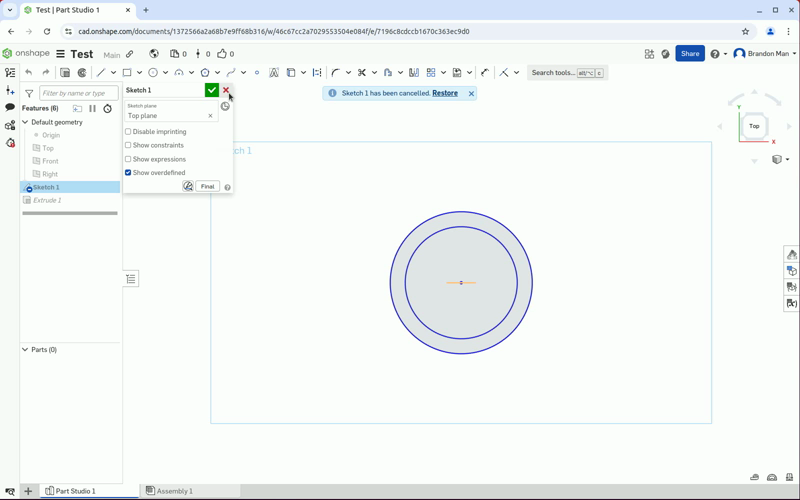
key(shift+s)
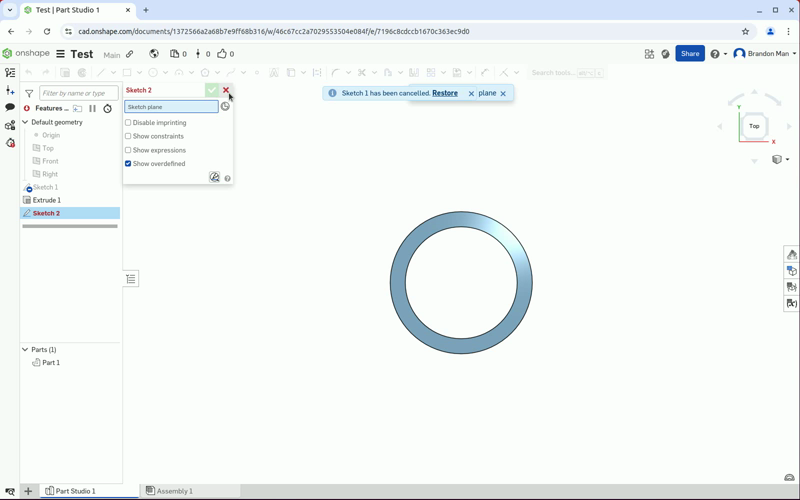
mouse_move(73, 150)
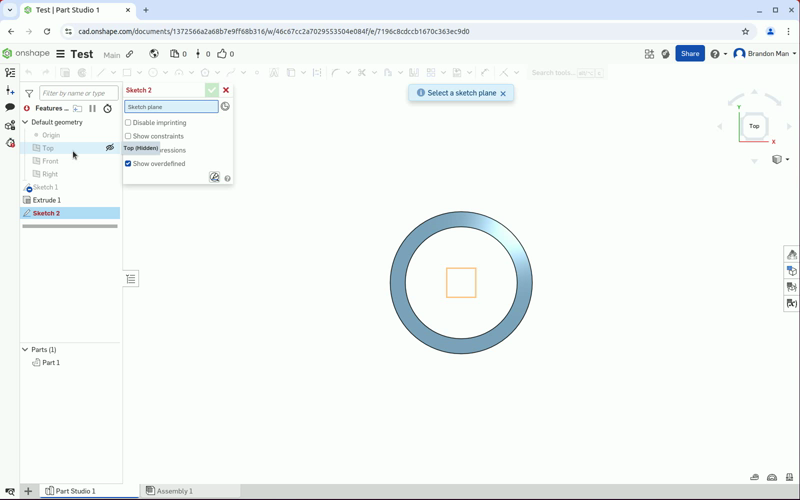
click(73, 150)
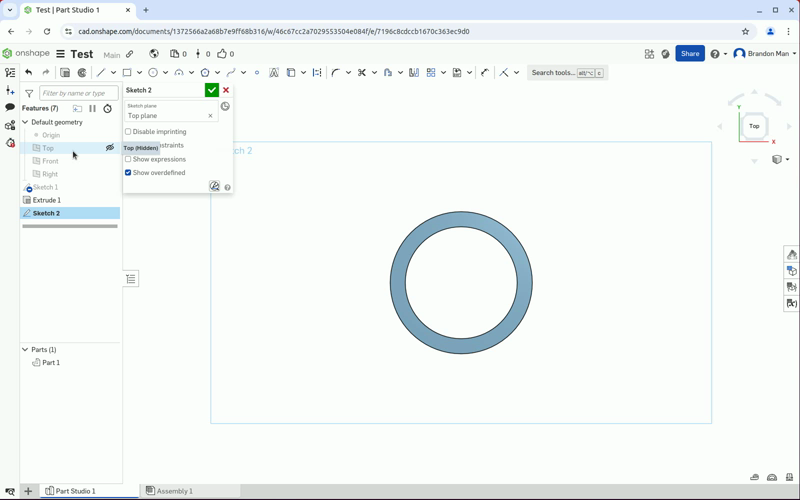
mouse_move(73, 352)
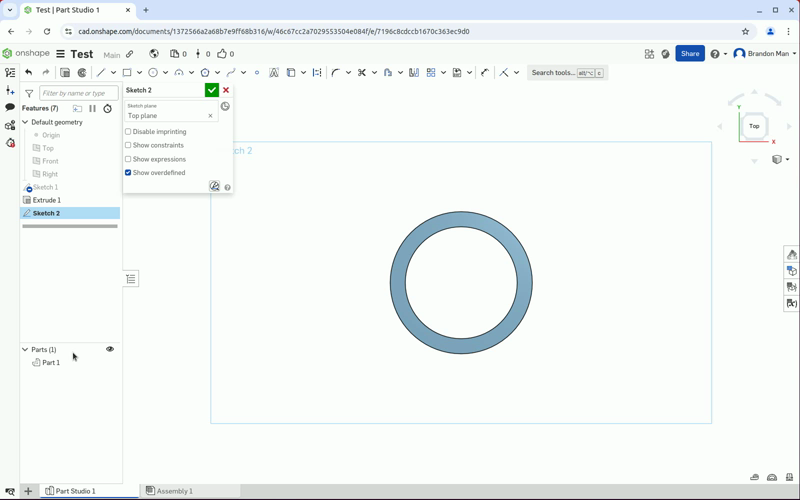
key(y)
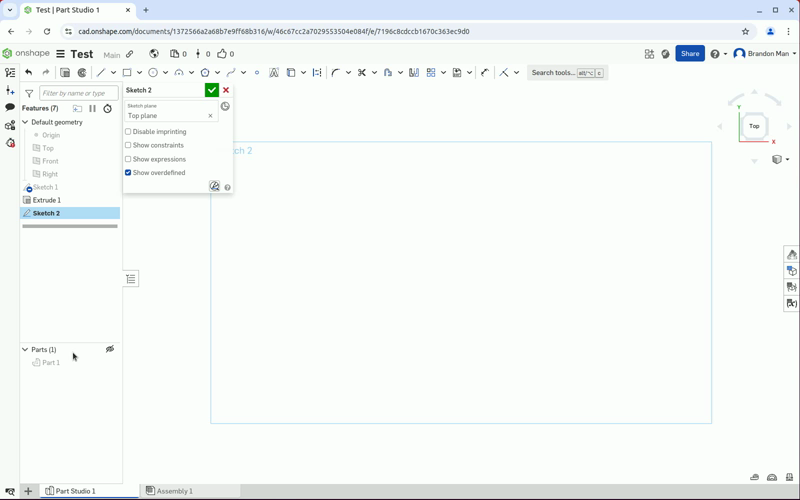
key(c)
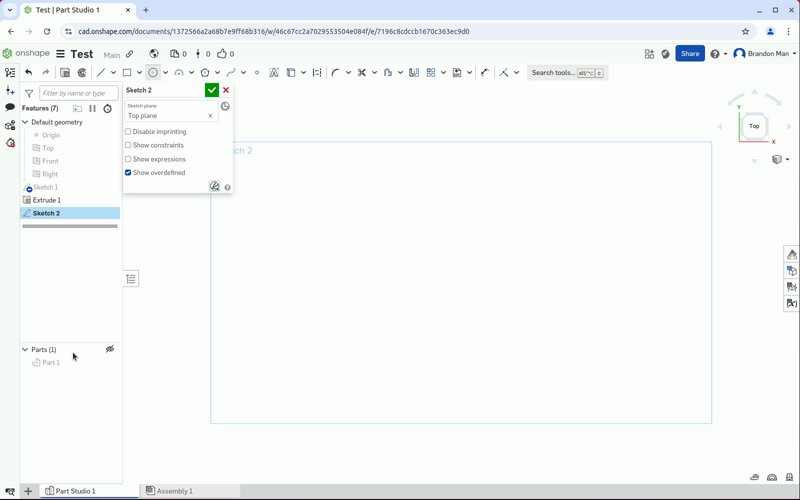
key_down(shift)
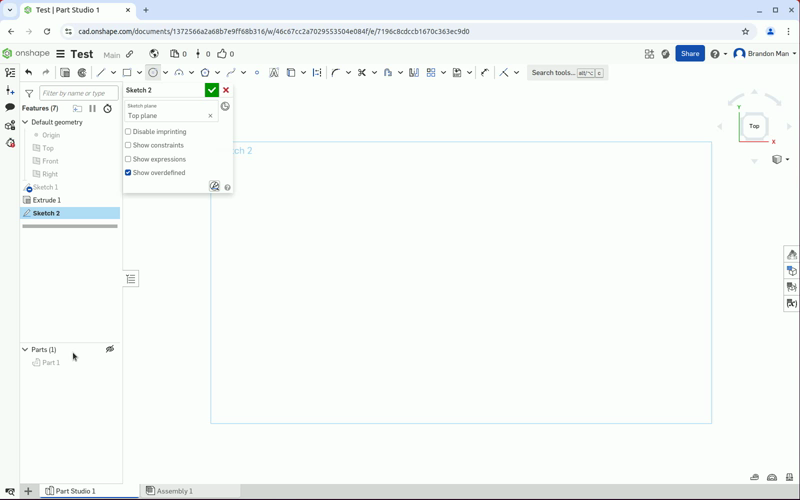
mouse_move(461, 282)
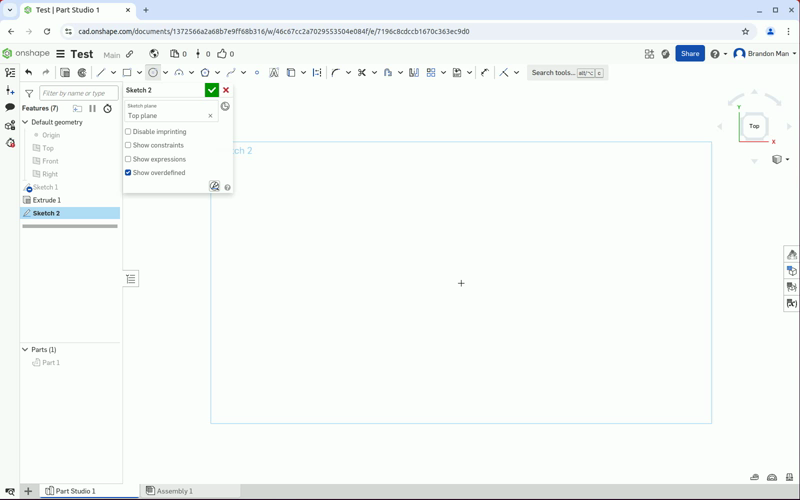
click(461, 282)
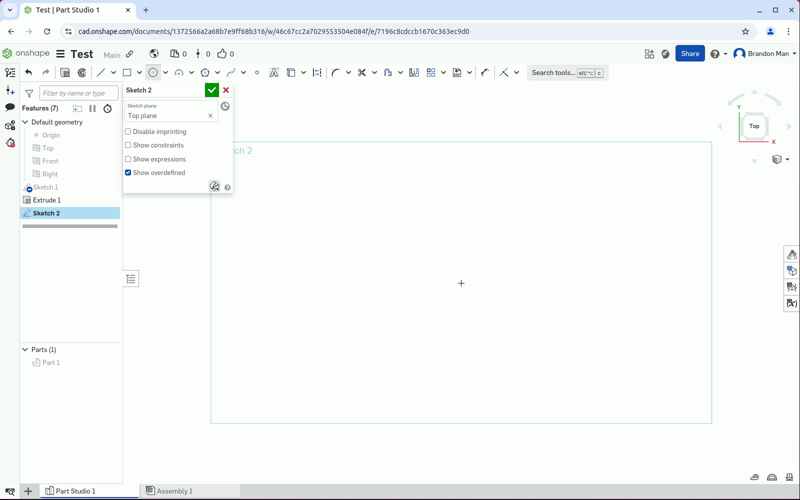
key_up(shift)
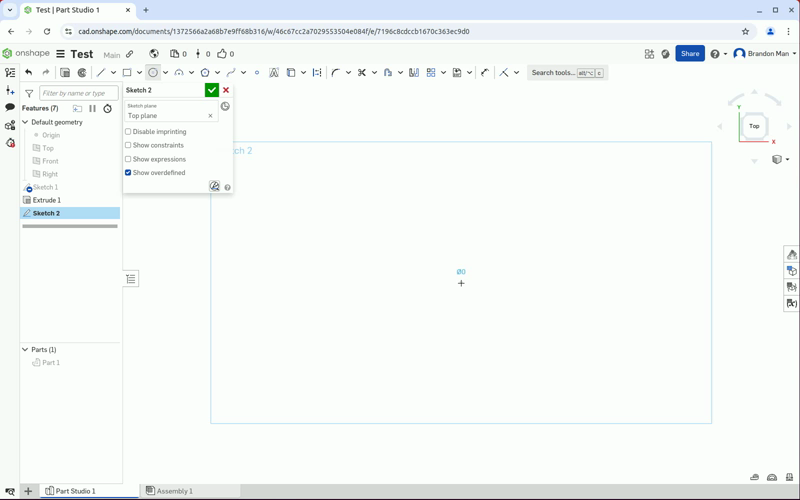
mouse_move(544, 282)
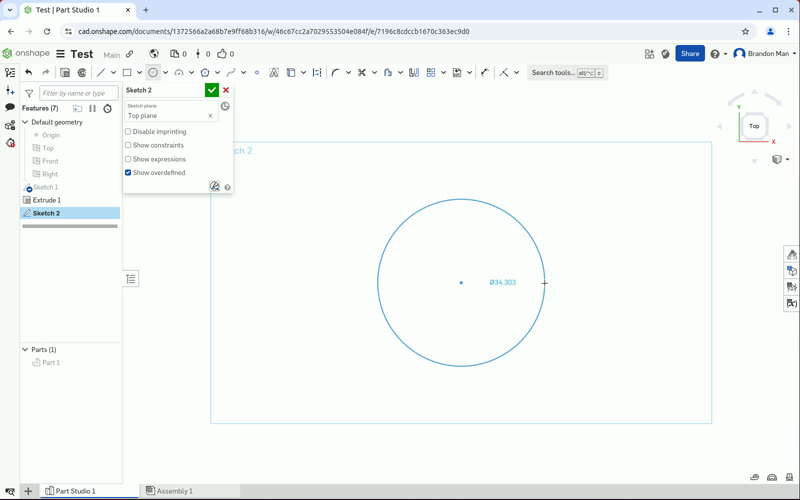
click(544, 282)
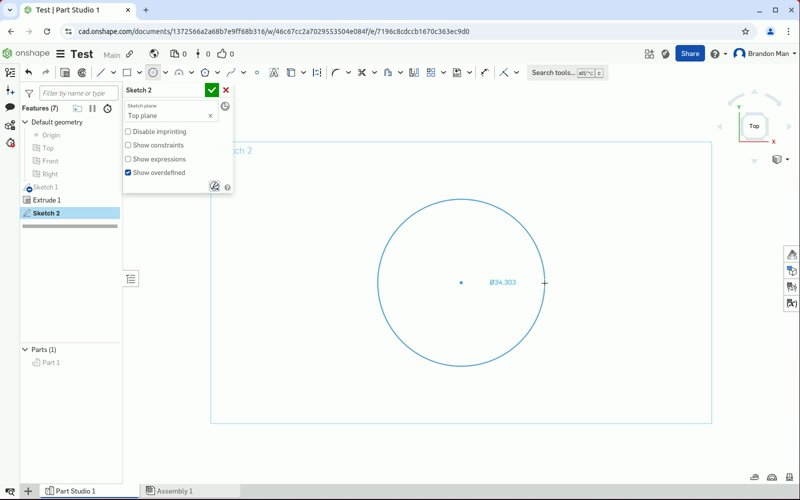
key(esc)
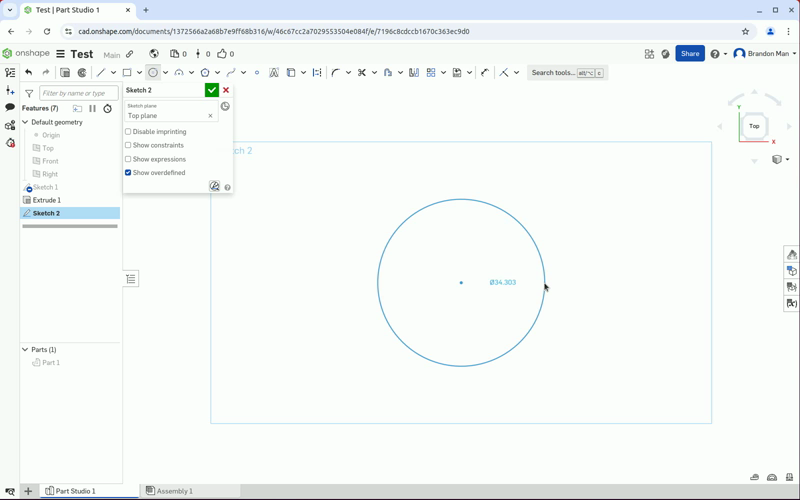
key(c)
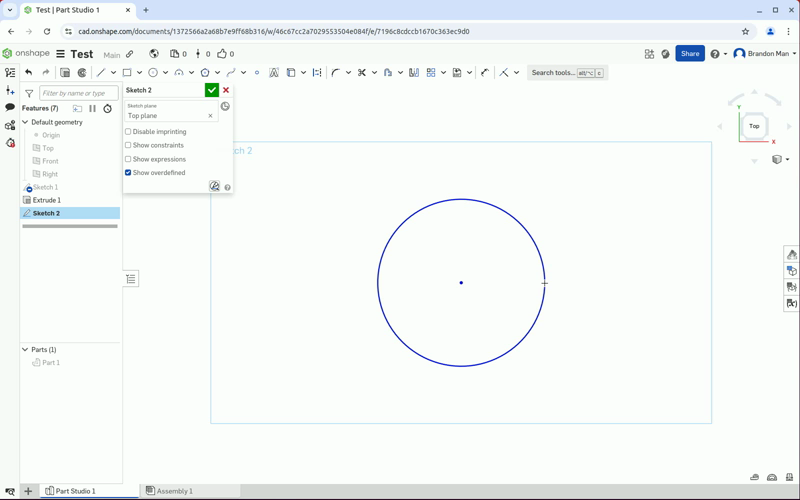
key_down(shift)
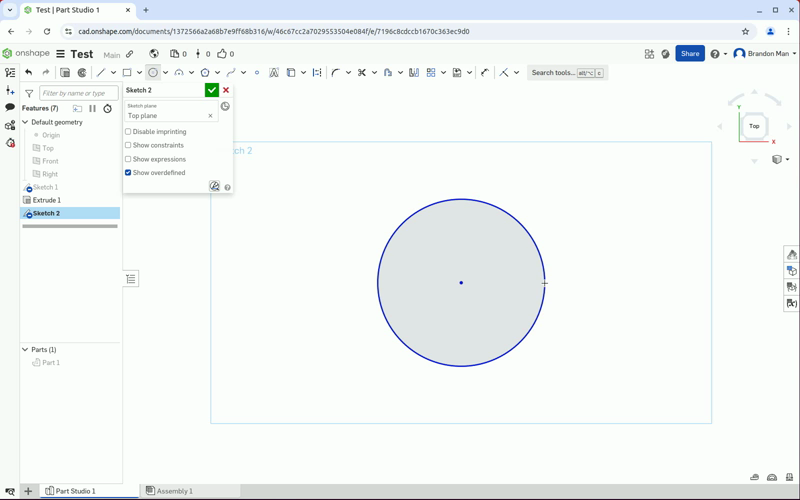
mouse_move(461, 282)
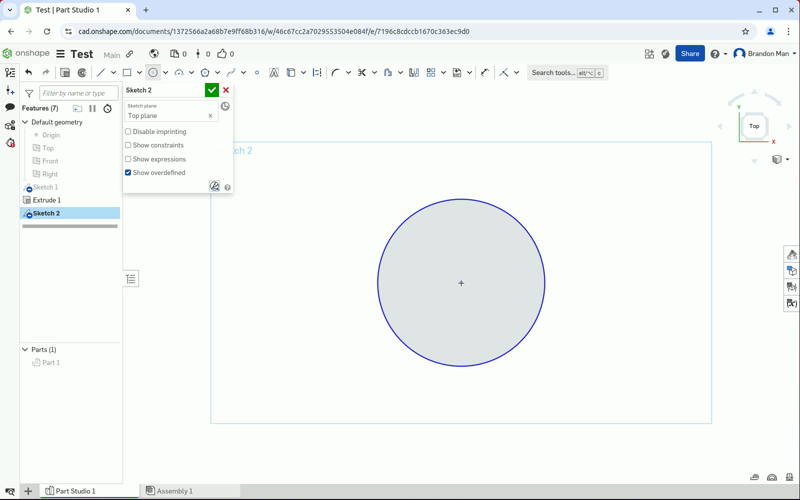
click(461, 282)
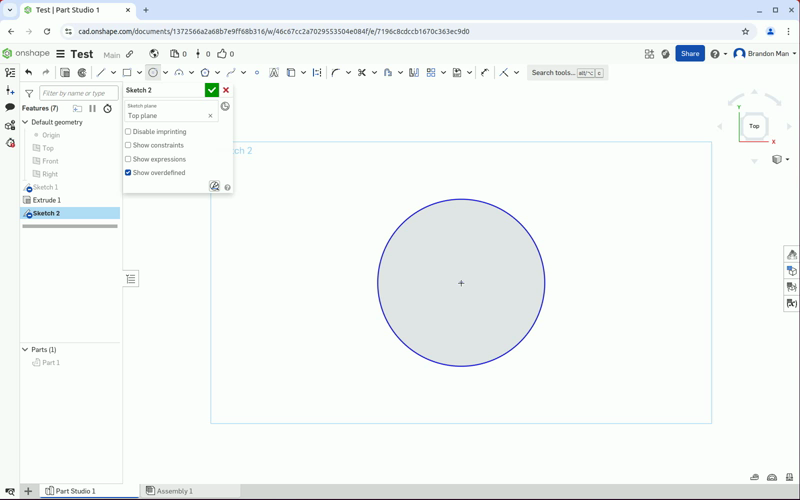
key_up(shift)
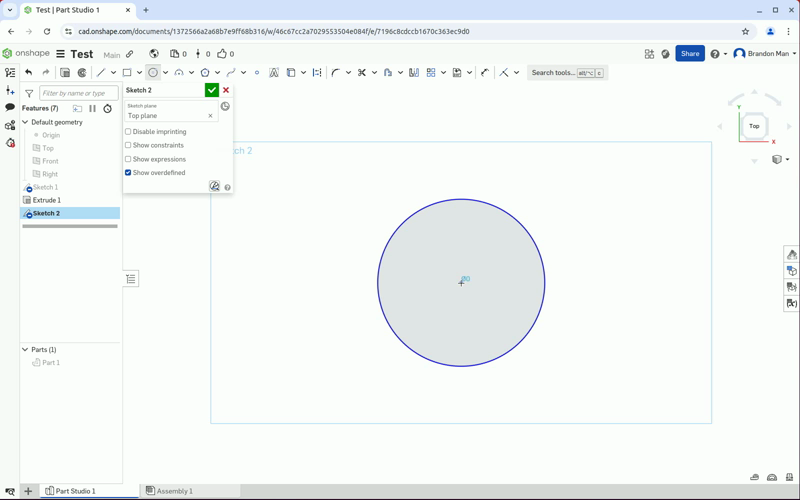
mouse_move(518, 282)
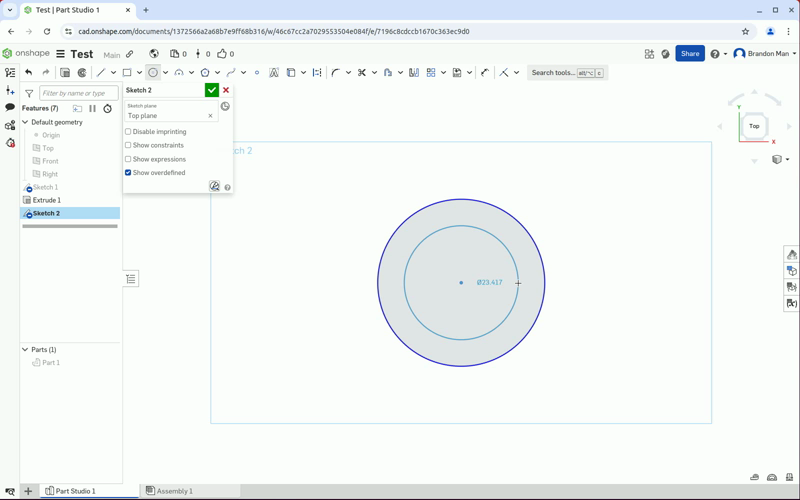
click(518, 282)
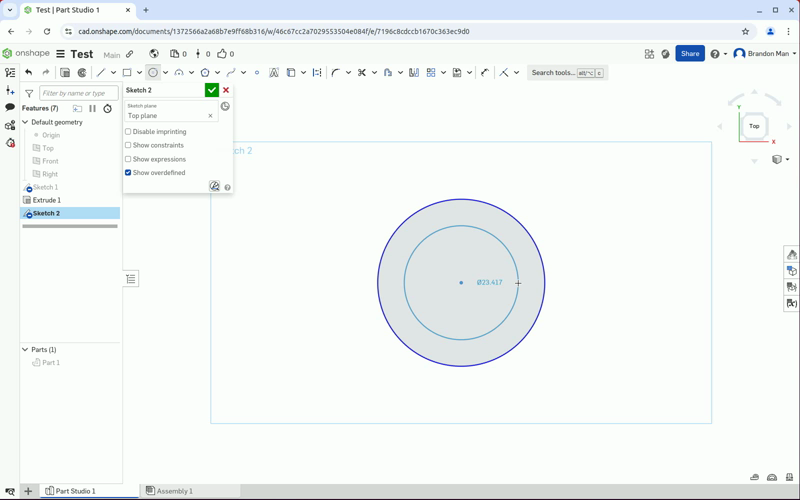
key(esc)
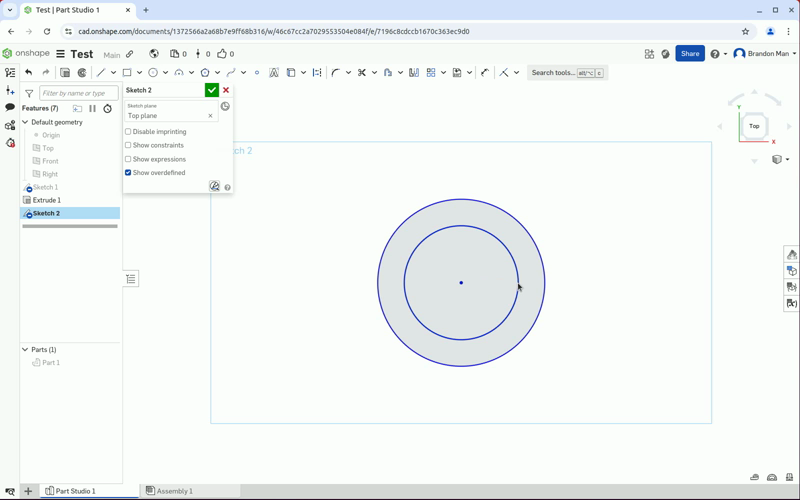
mouse_move(520, 328)
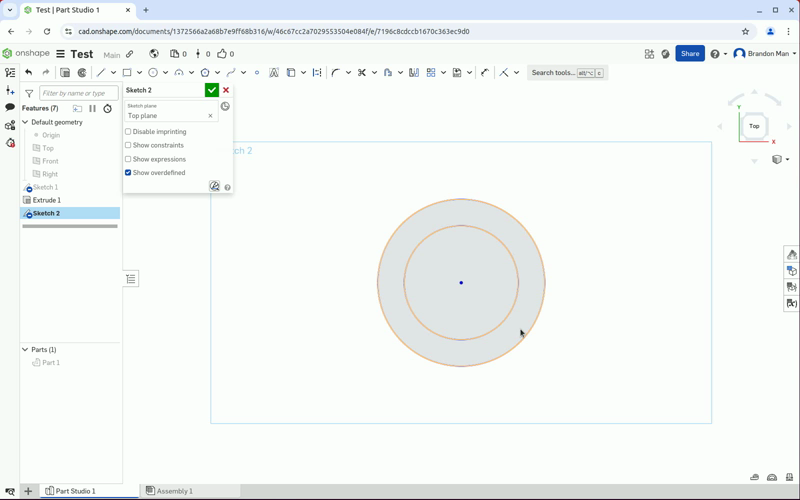
click(520, 328)
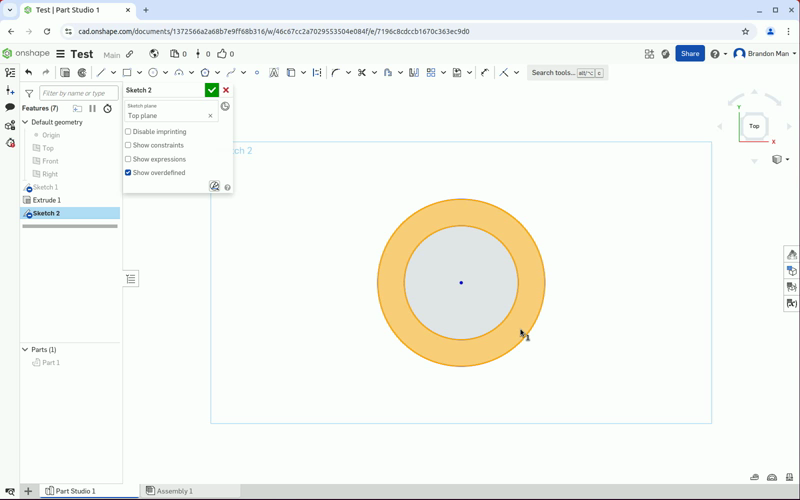
mouse_move(73, 352)
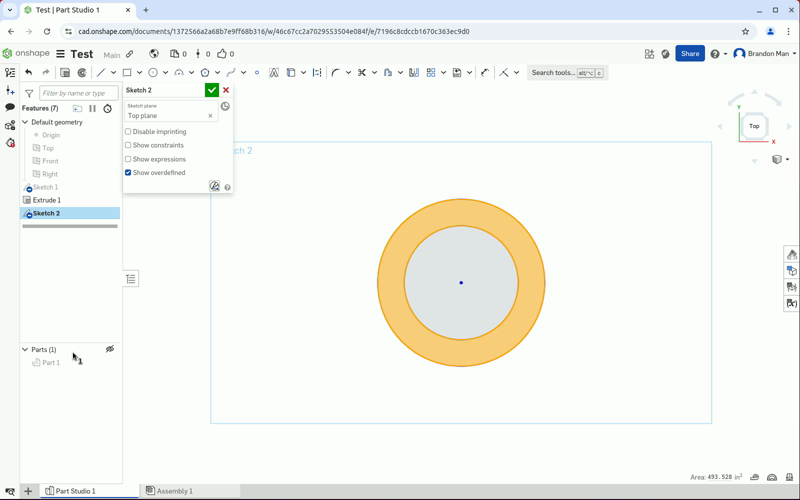
key(shift+y)
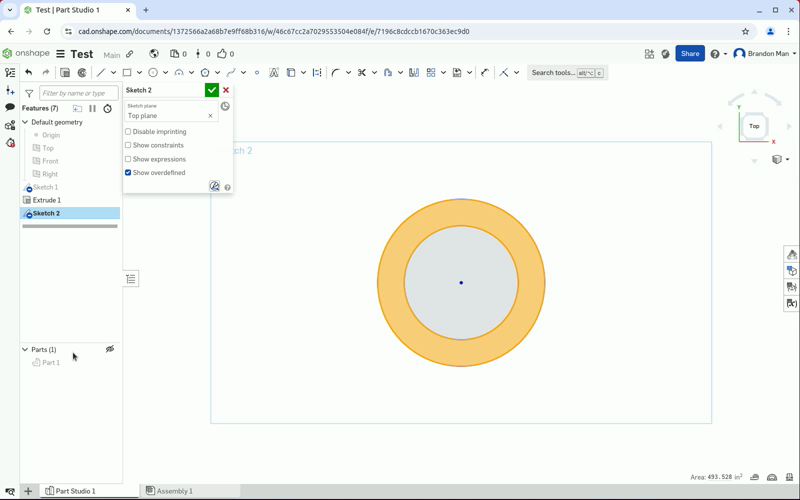
key(shift+e)
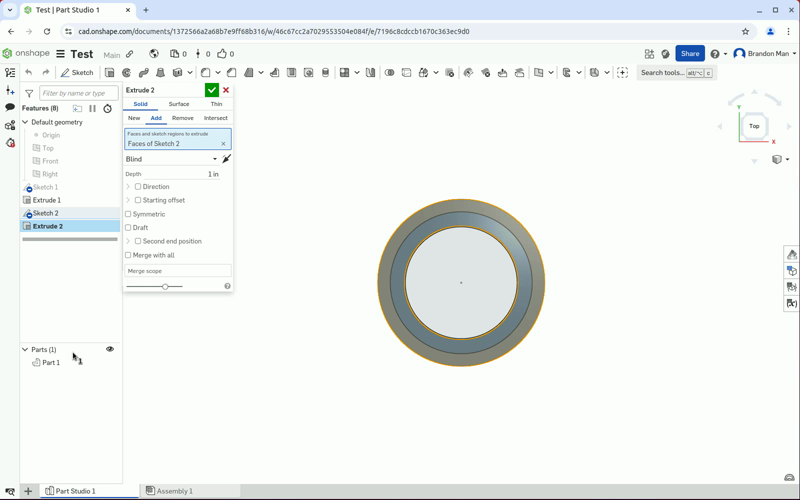
mouse_move(143, 106)
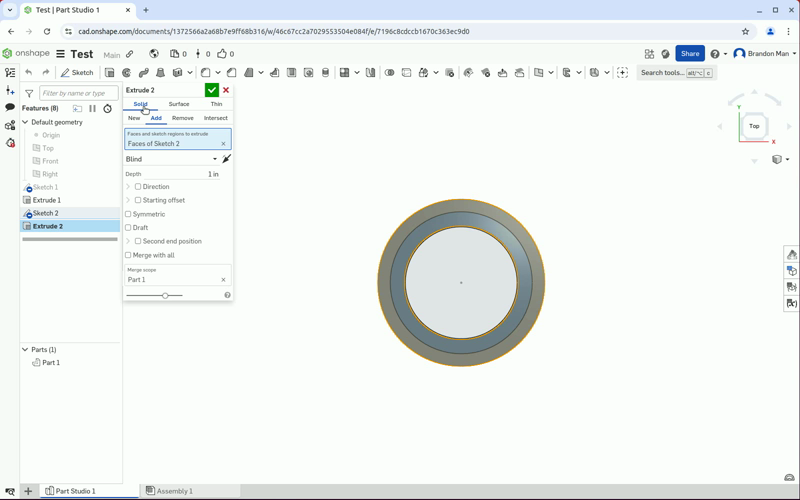
click(143, 106)
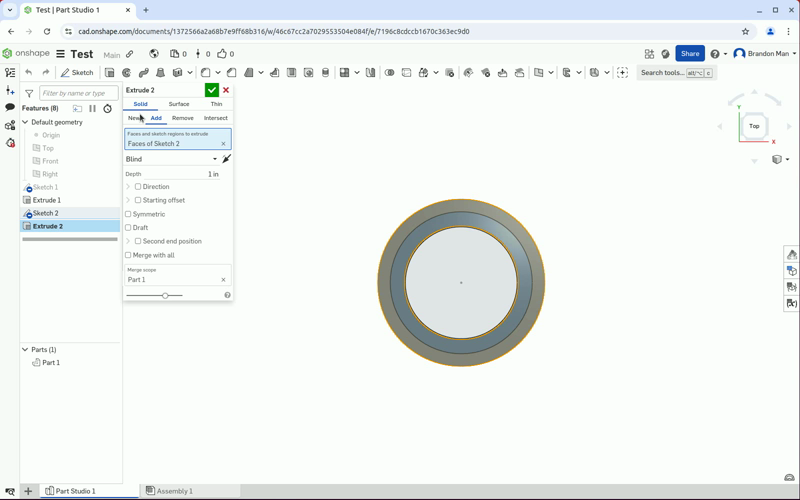
mouse_move(137, 120)
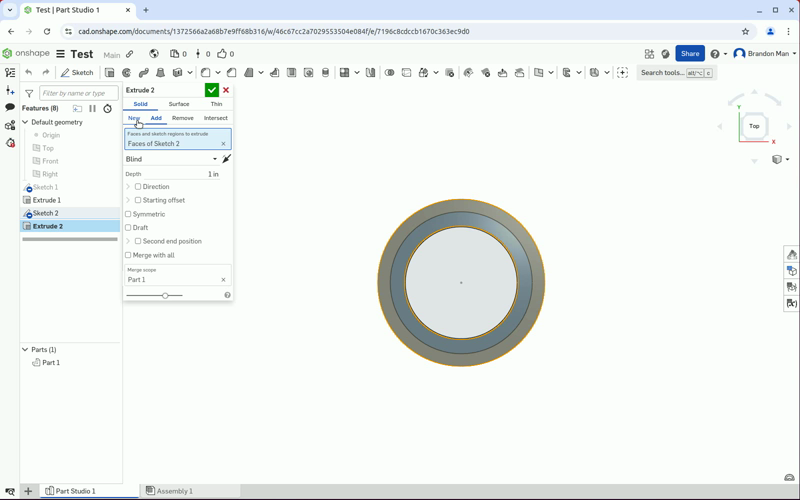
click(137, 120)
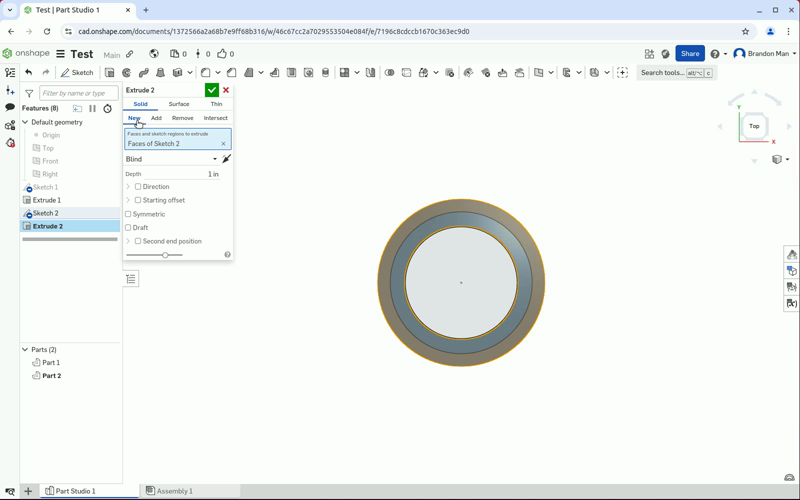
key(tab, 4)
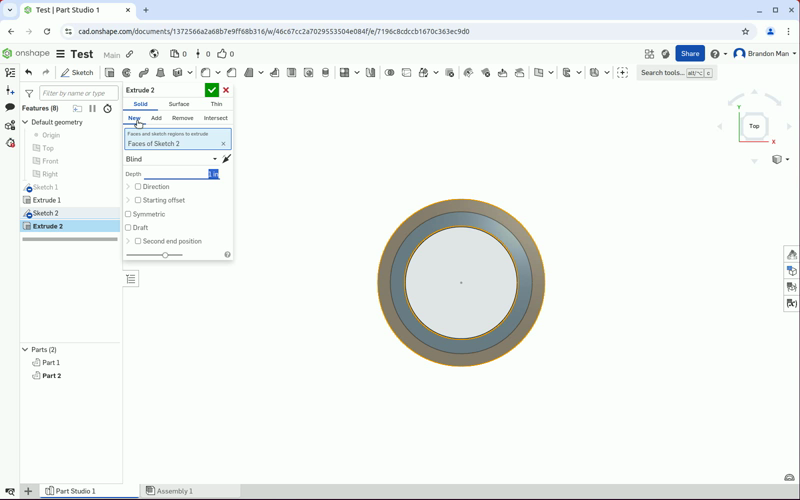
text(2.889)
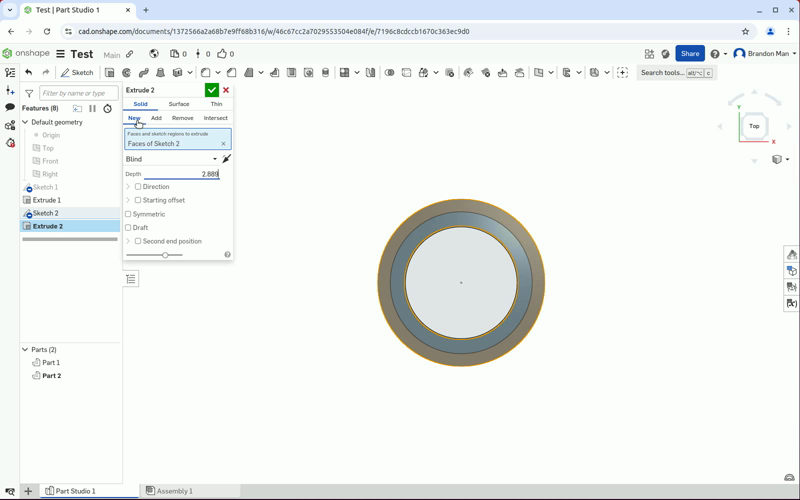
key(enter)
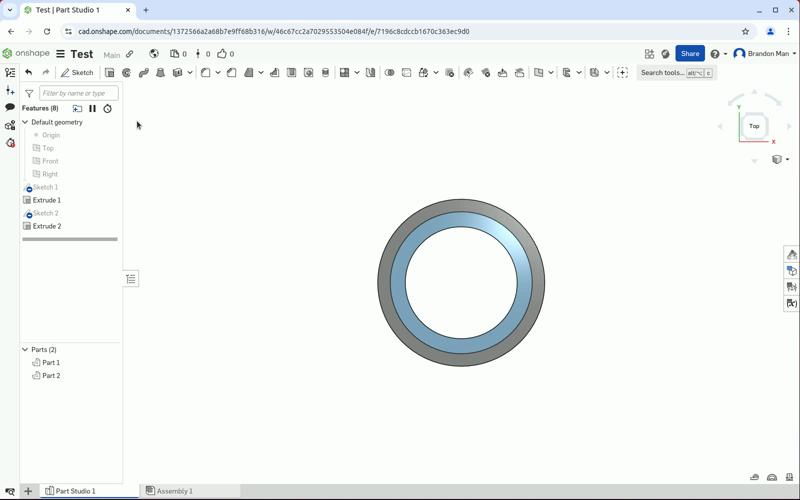
key(shift+h)
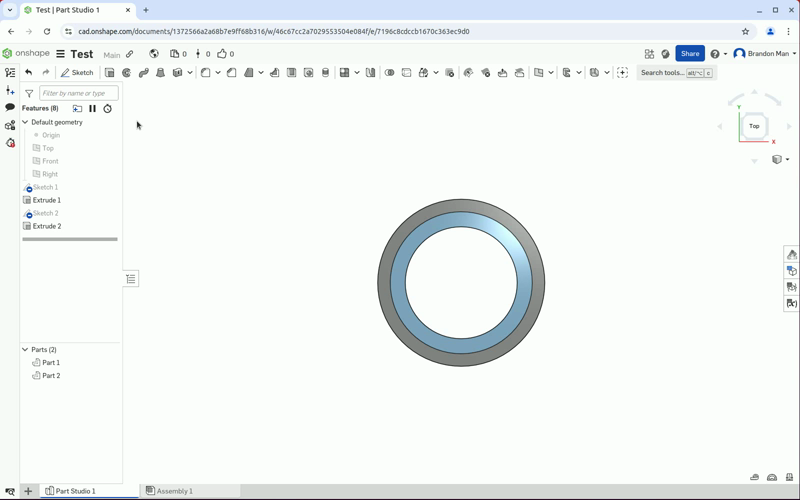
key(shift+h)
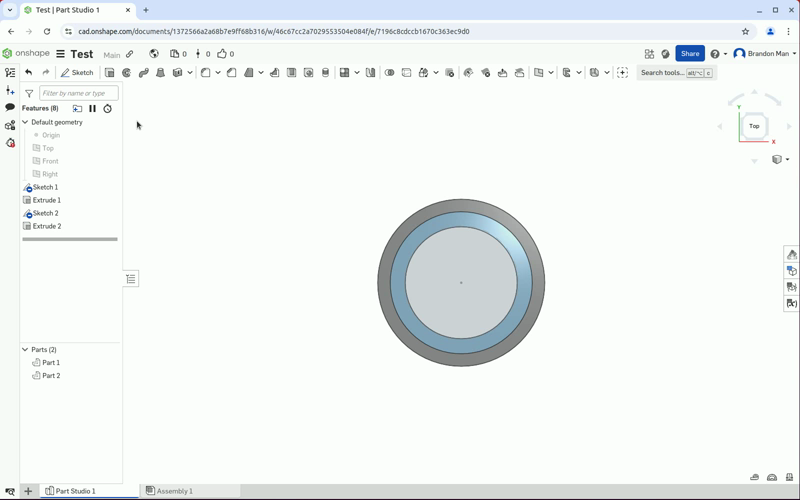
key(shift+7)
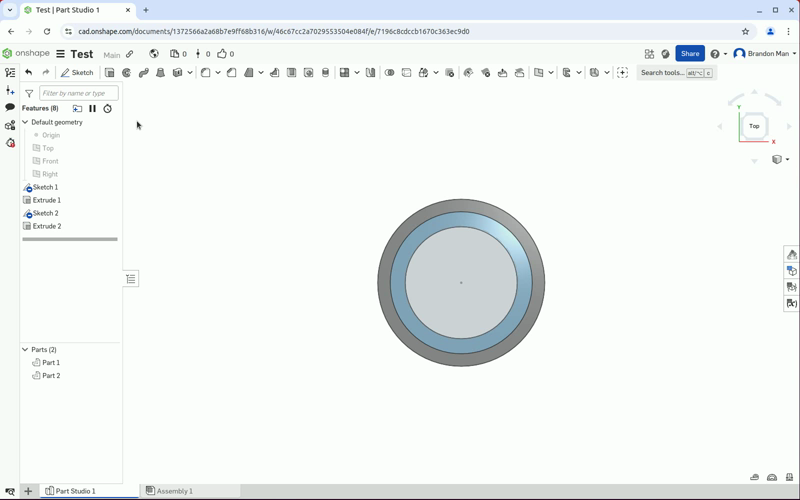
key(up, 3)
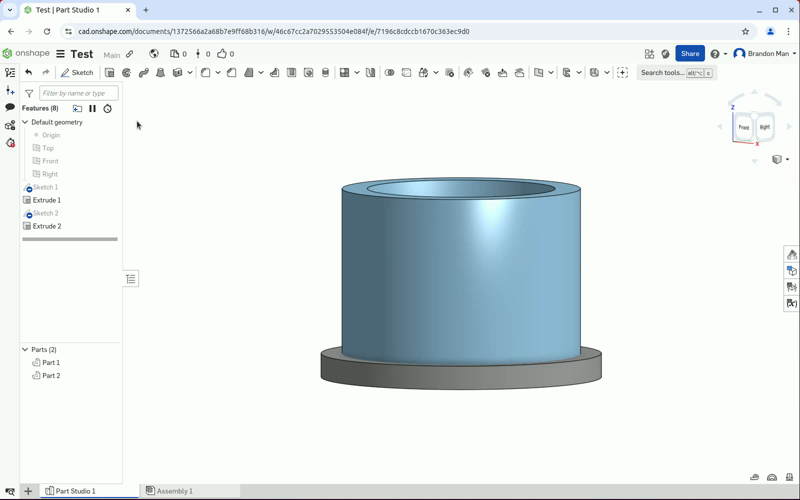
key(left, 3)
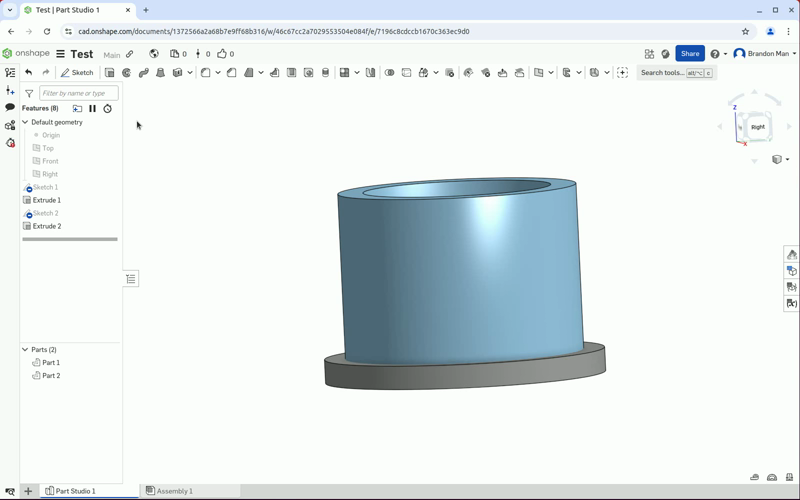
key(right, 3)
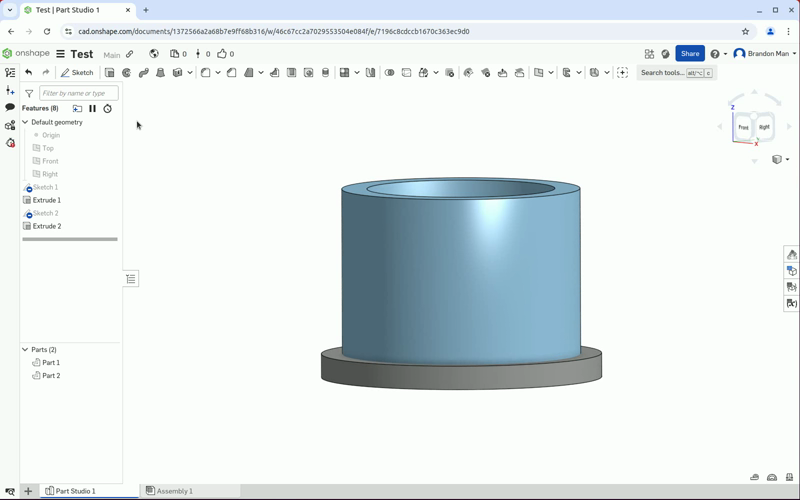
key(down, 3)
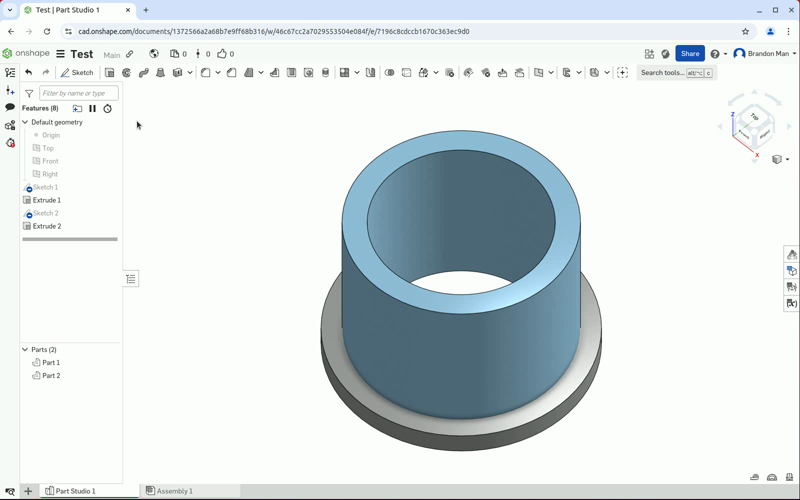
mouse_move(73, 189)
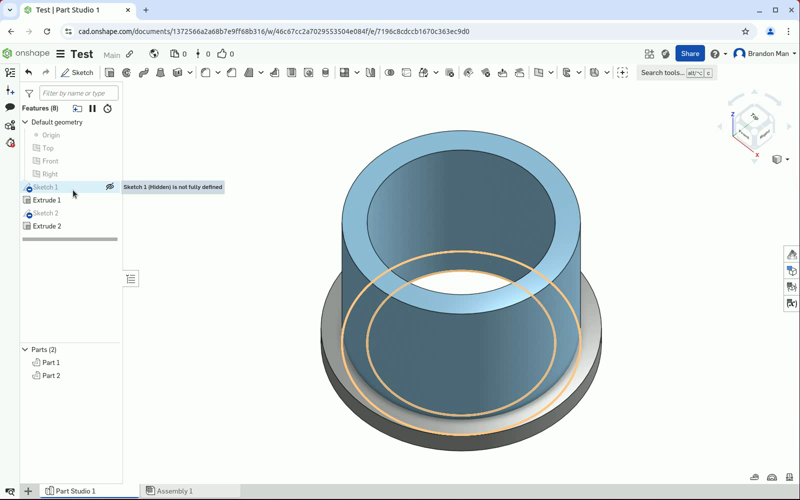
click(73, 189)